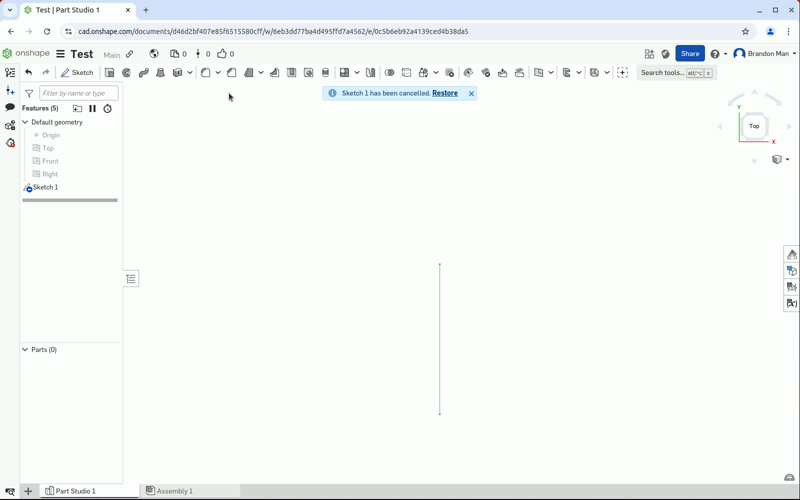
key(shift+h)
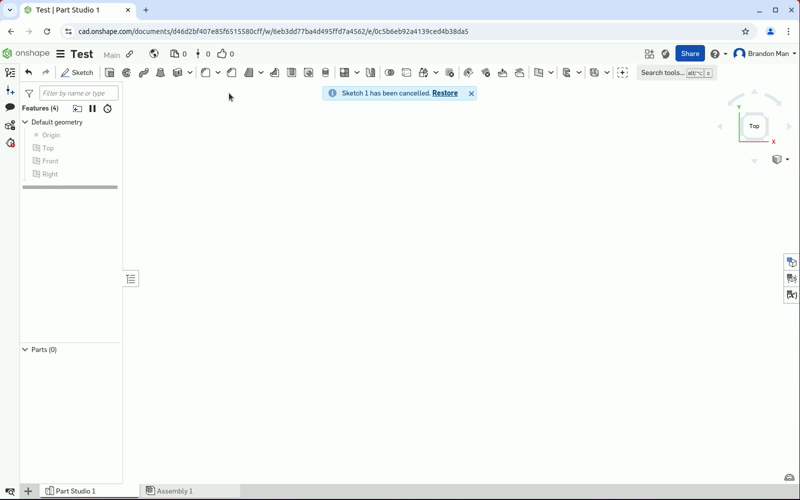
key(shift+s)
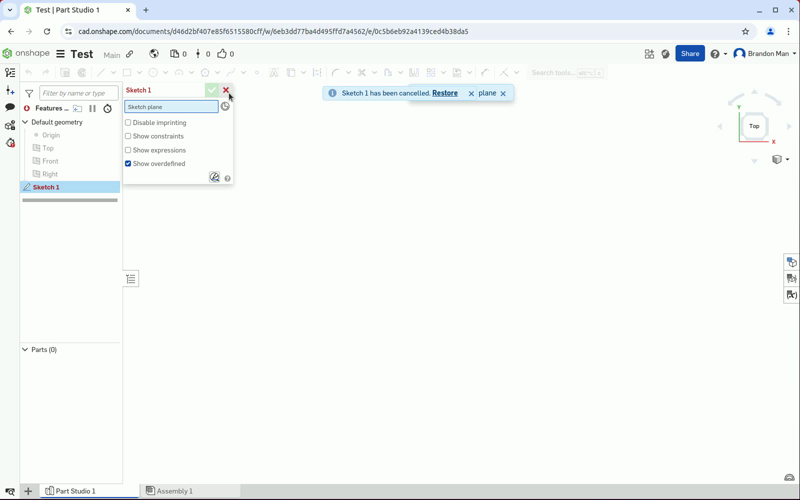
mouse_move(73, 150)
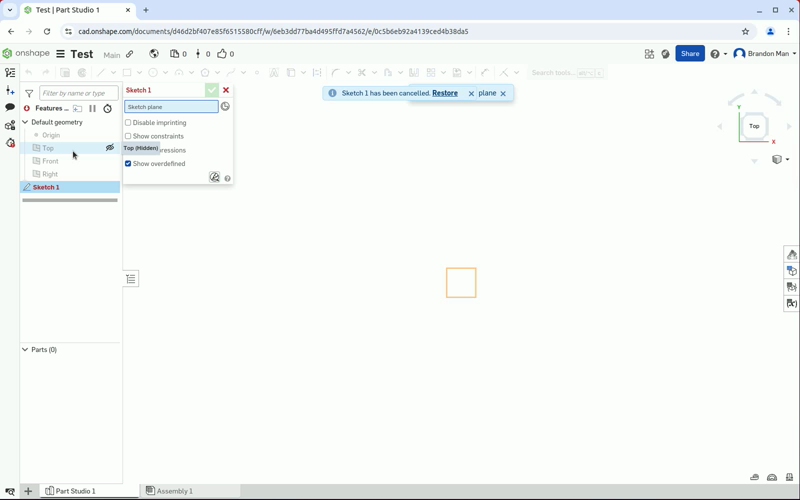
click(73, 150)
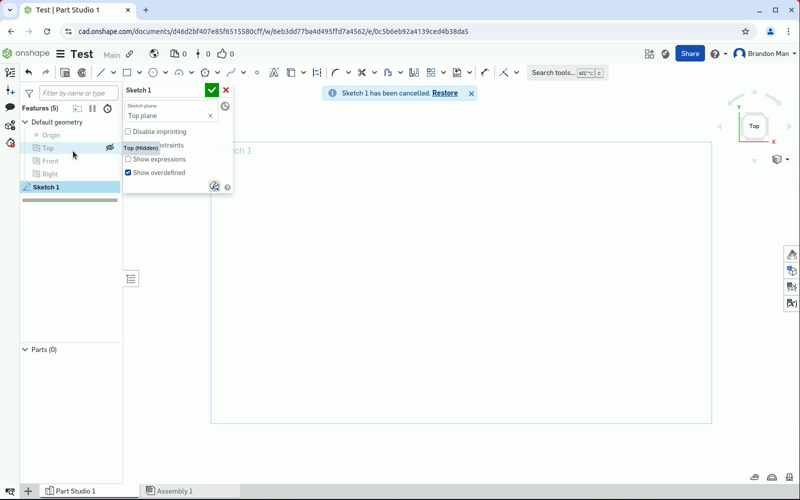
mouse_move(73, 352)
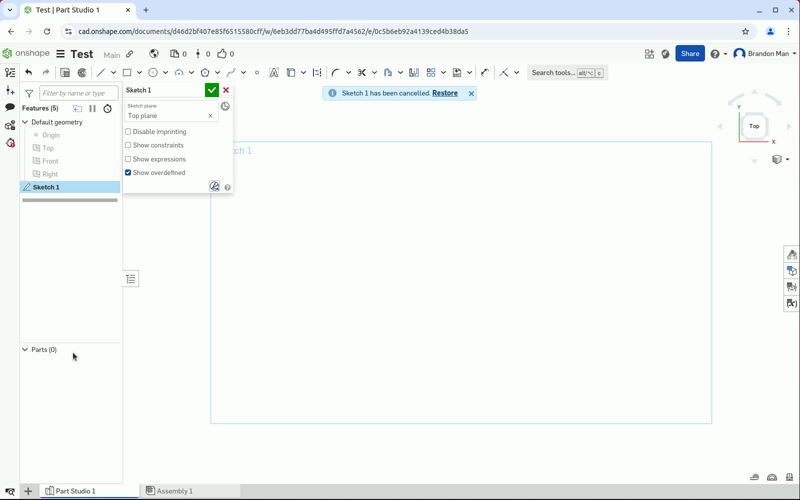
key(y)
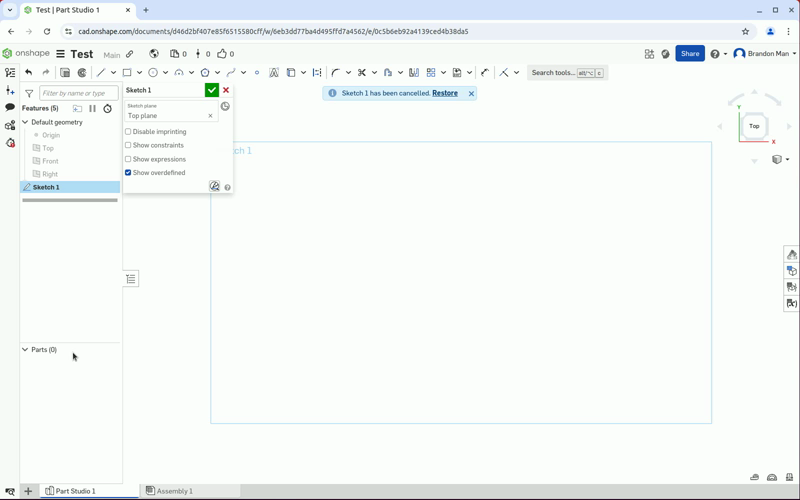
key(c)
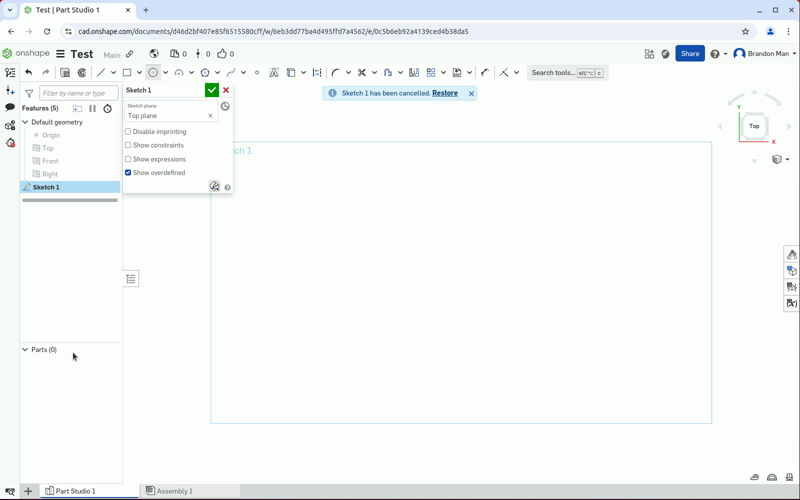
key_down(shift)
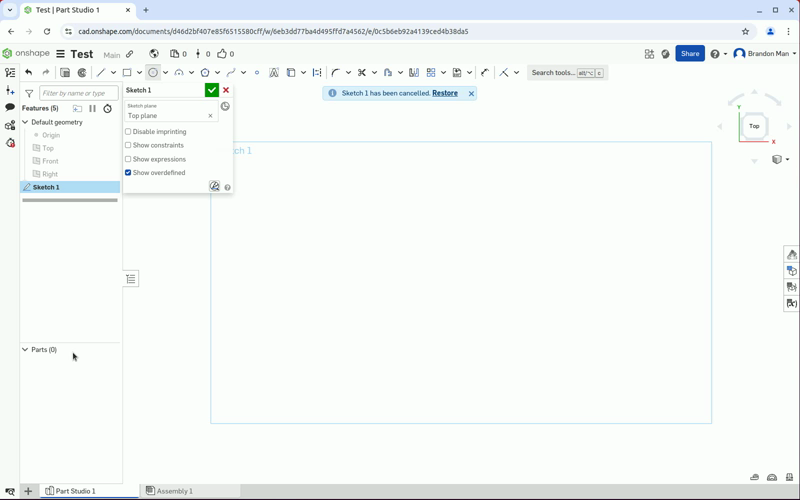
mouse_move(460, 282)
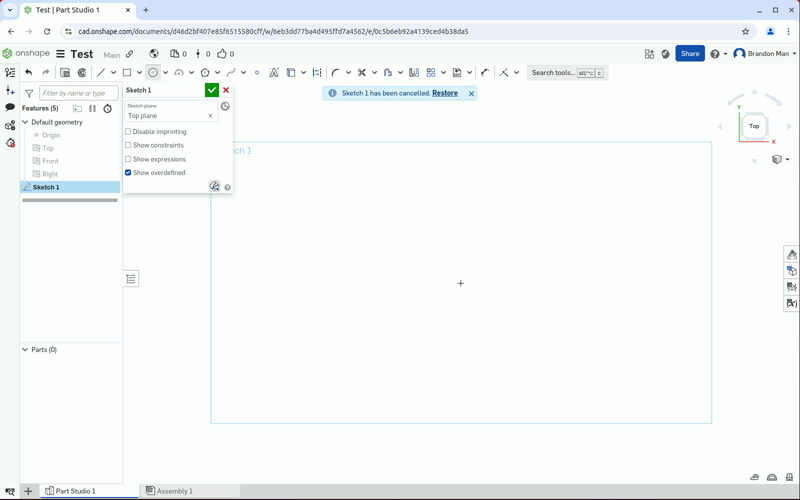
click(460, 282)
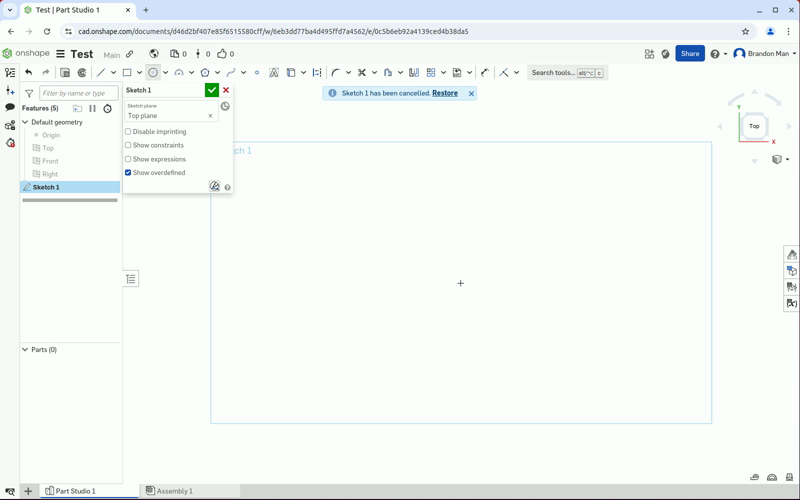
key_up(shift)
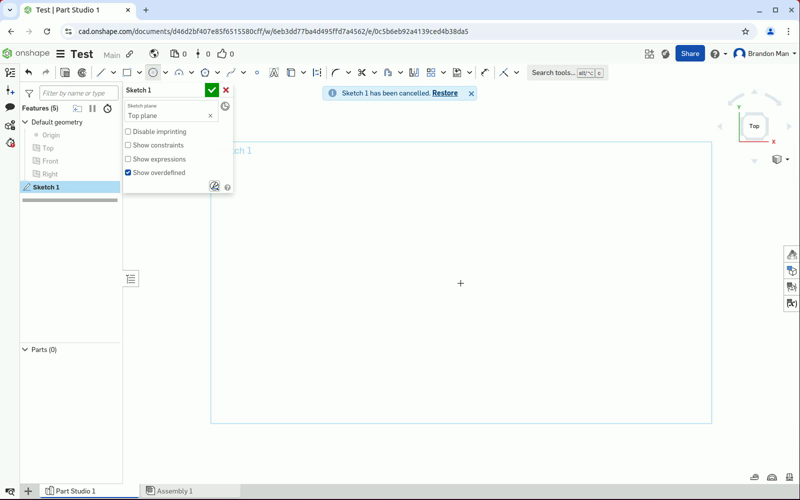
mouse_move(533, 282)
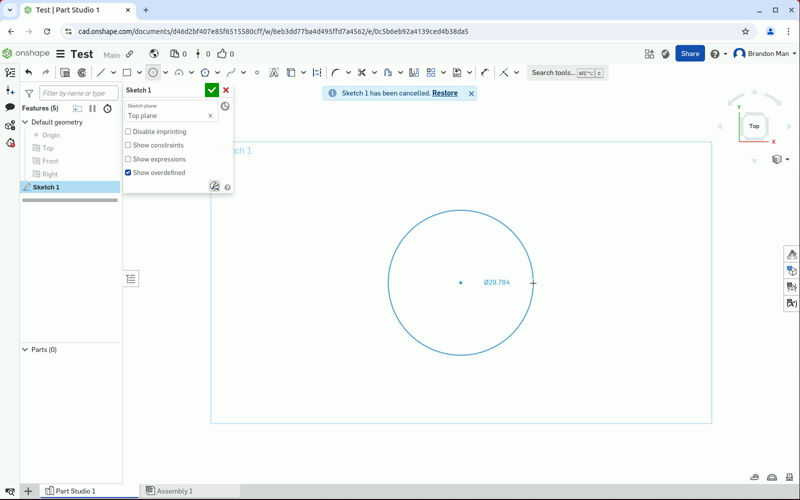
click(533, 282)
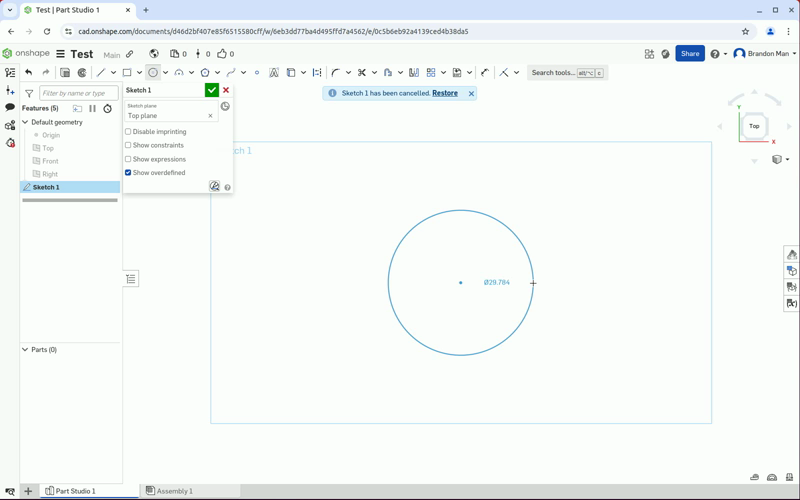
key(esc)
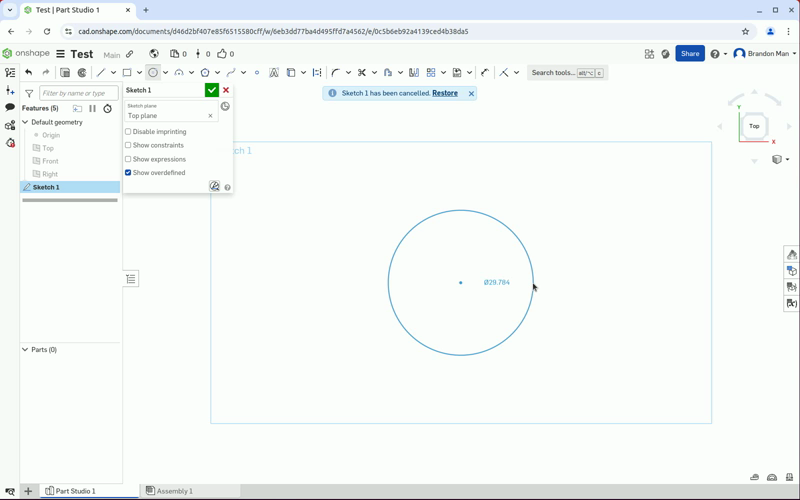
mouse_move(417, 256)
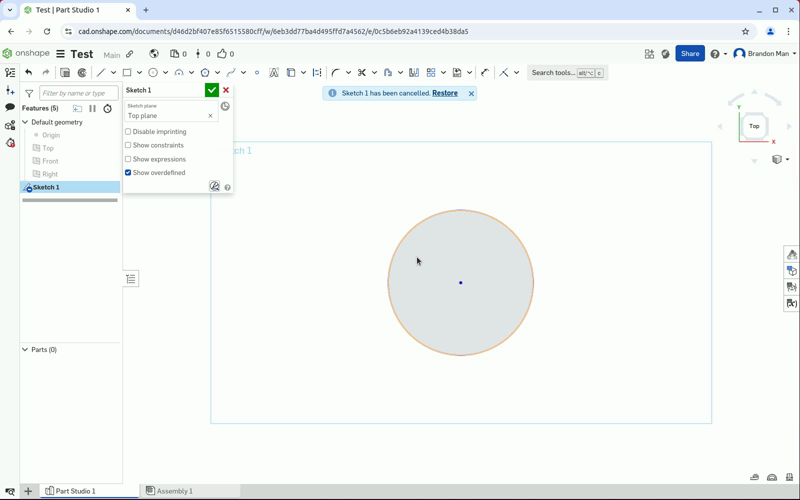
click(417, 256)
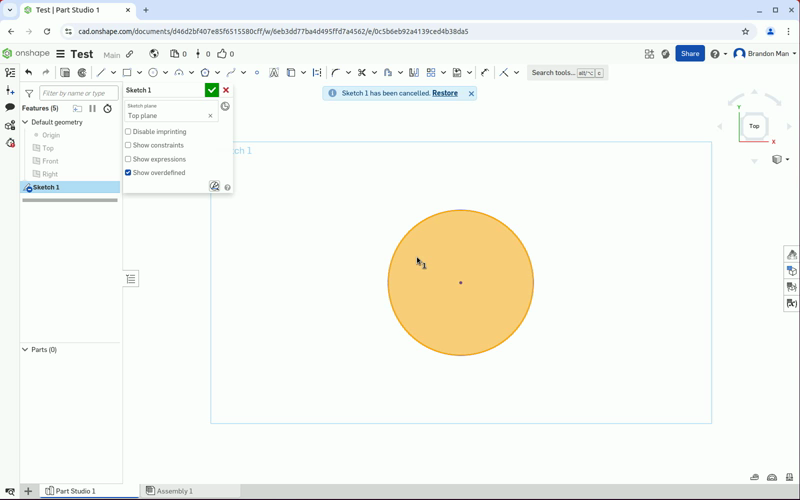
mouse_move(73, 352)
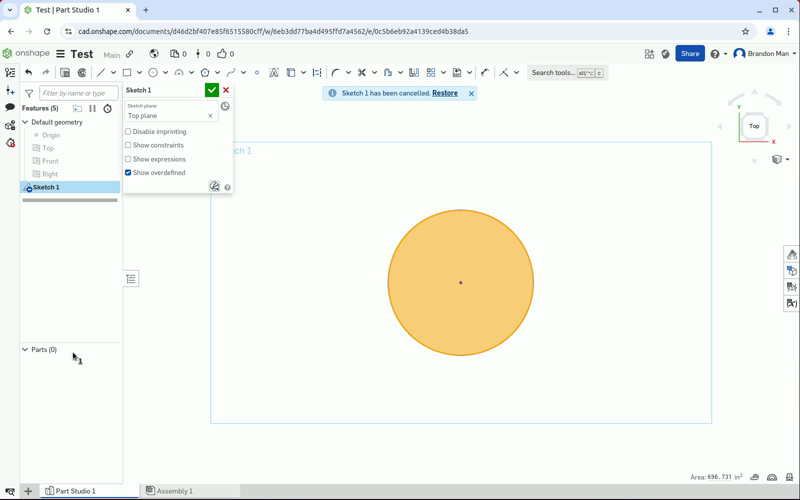
key(shift+y)
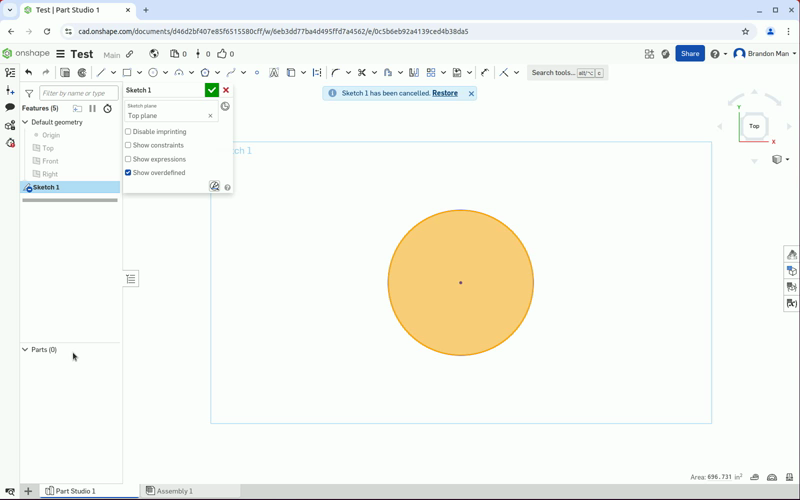
key(shift+e)
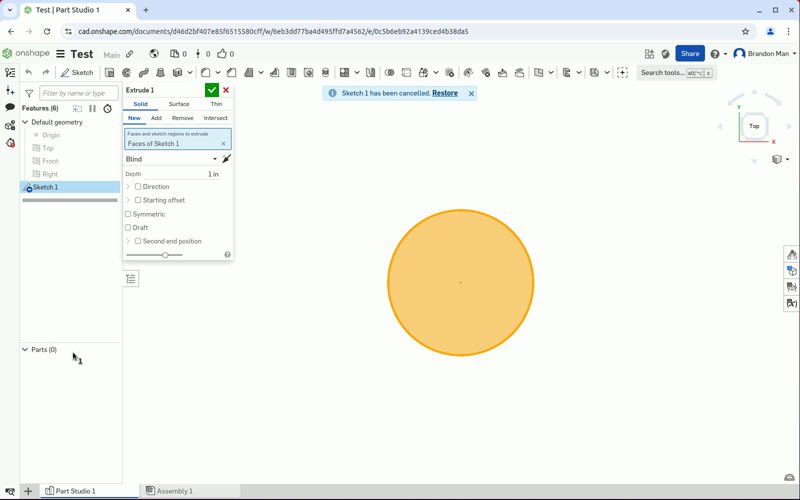
mouse_move(143, 106)
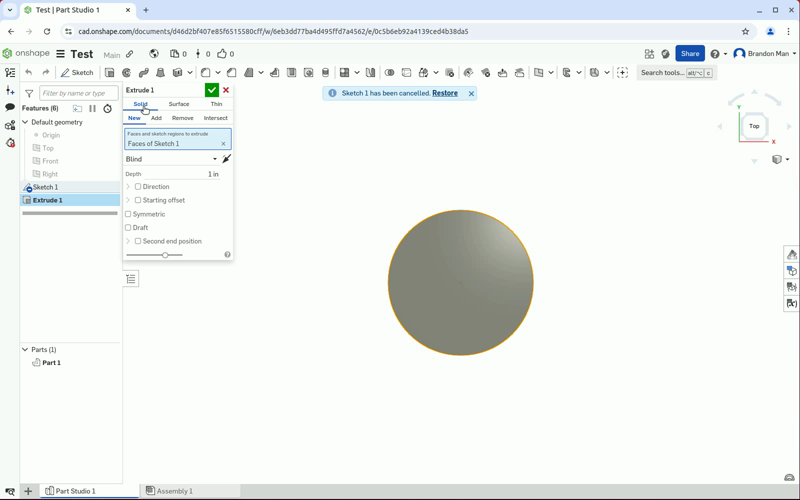
click(143, 106)
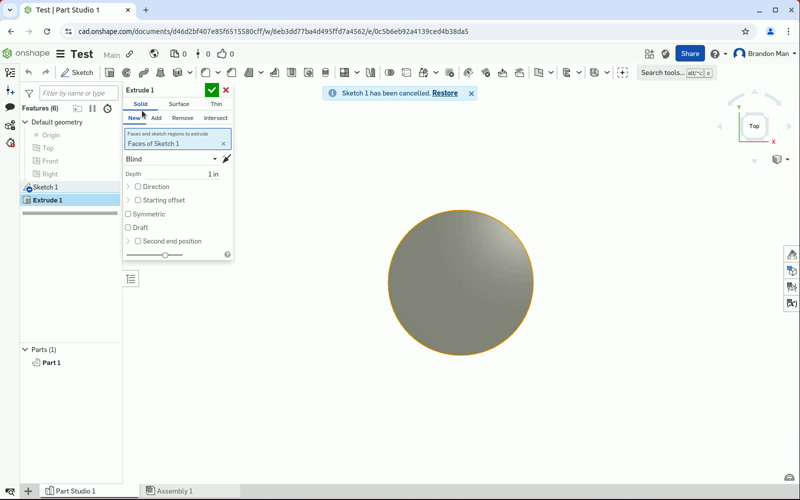
mouse_move(137, 120)
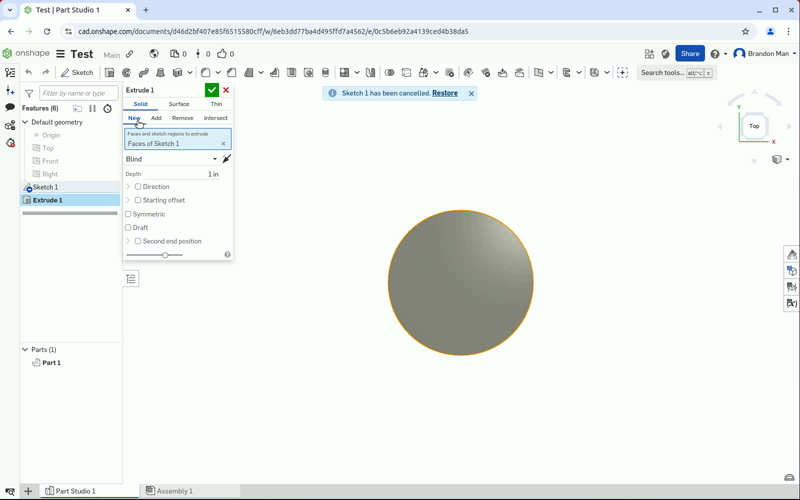
click(137, 120)
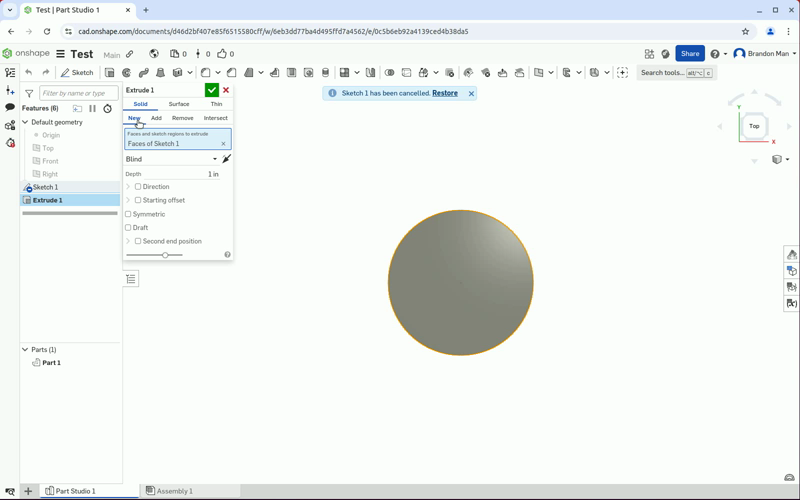
key(tab, 4)
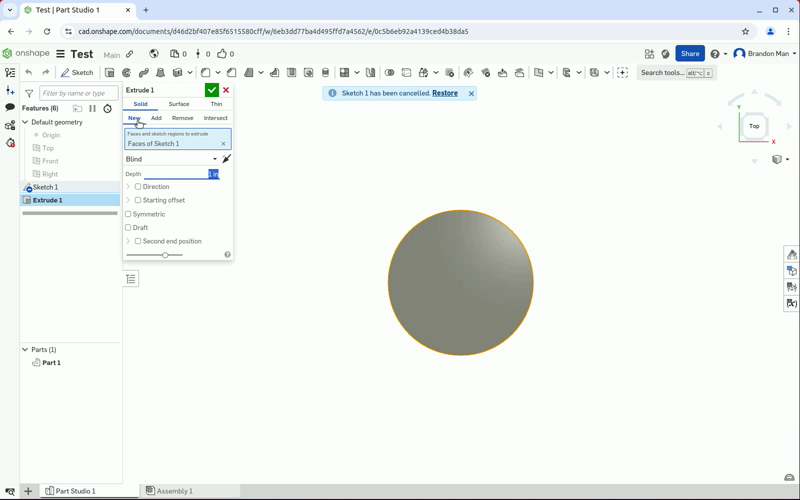
text(8.184)
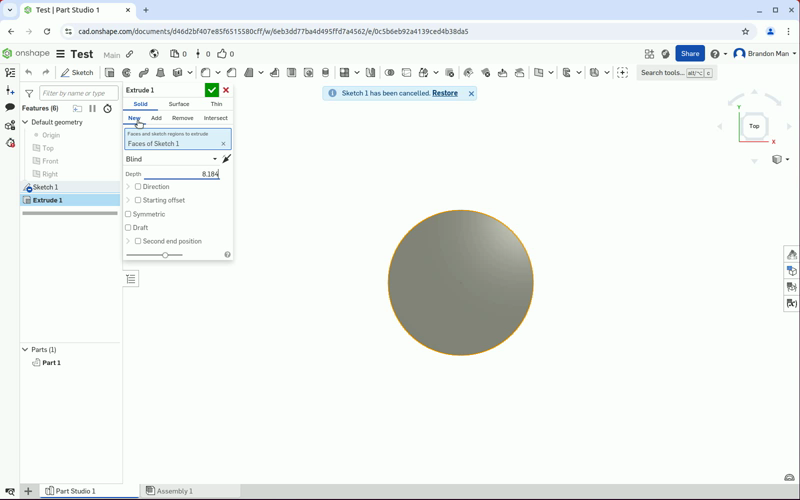
key(enter)
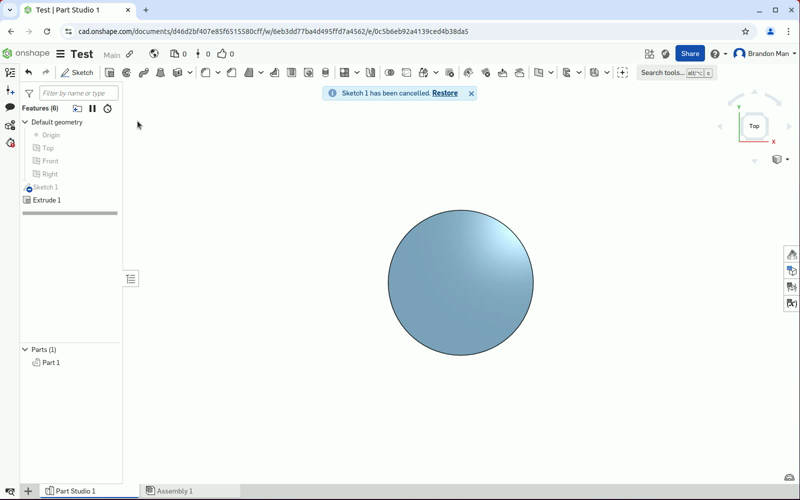
key(shift+h)
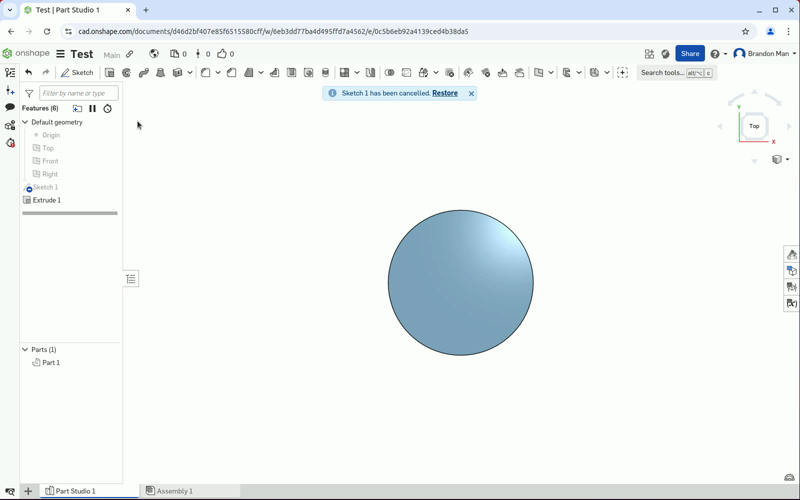
key(shift+h)
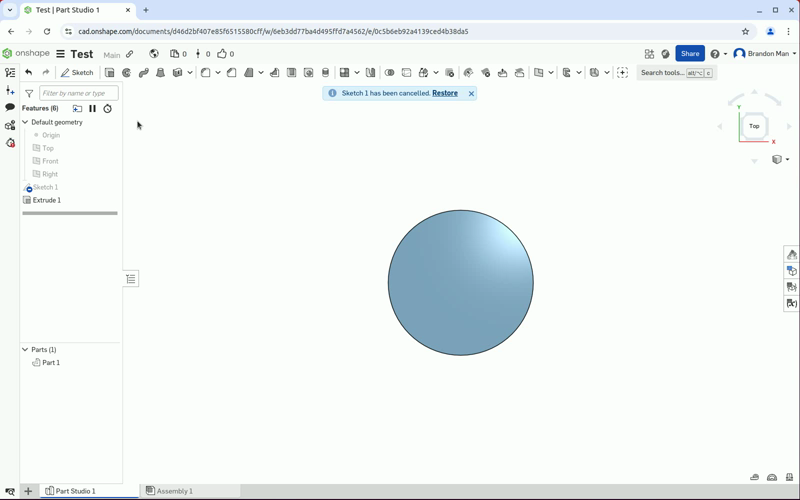
mouse_move(73, 189)
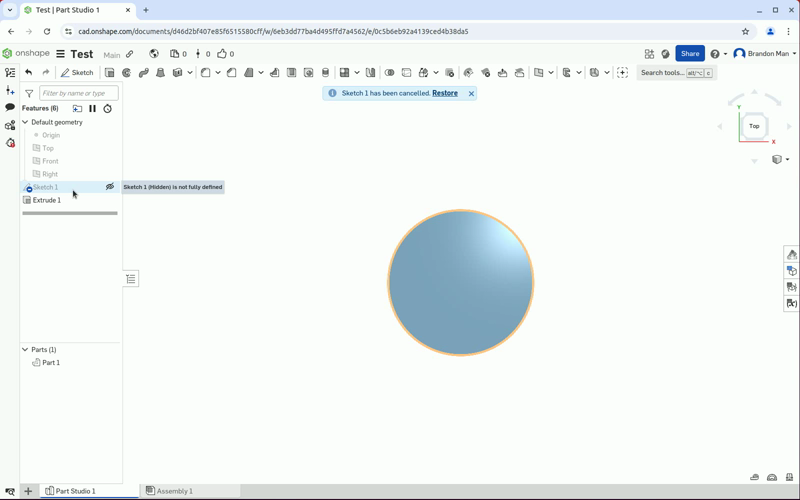
click(73, 189)
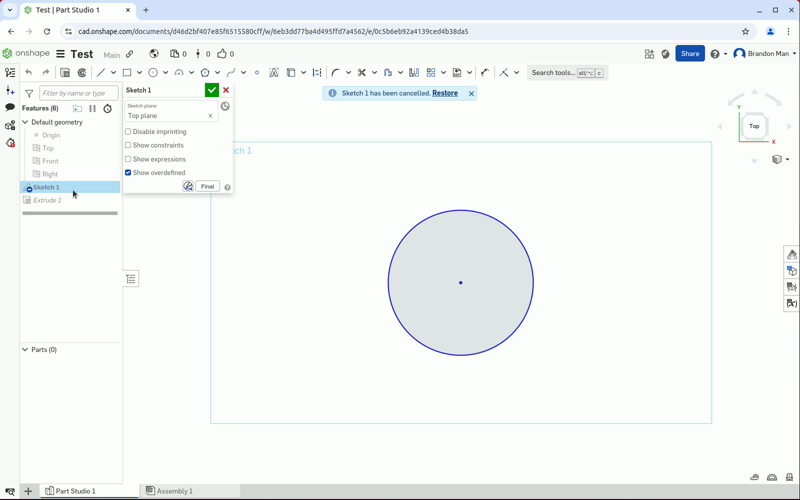
mouse_move(229, 92)
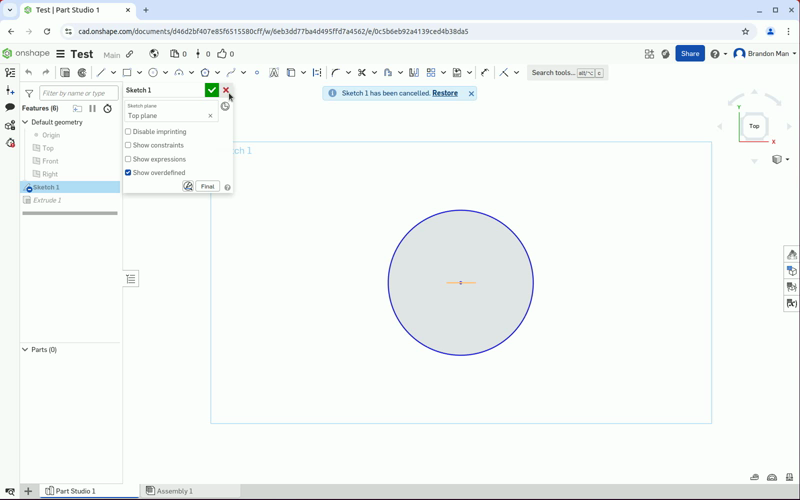
click(229, 92)
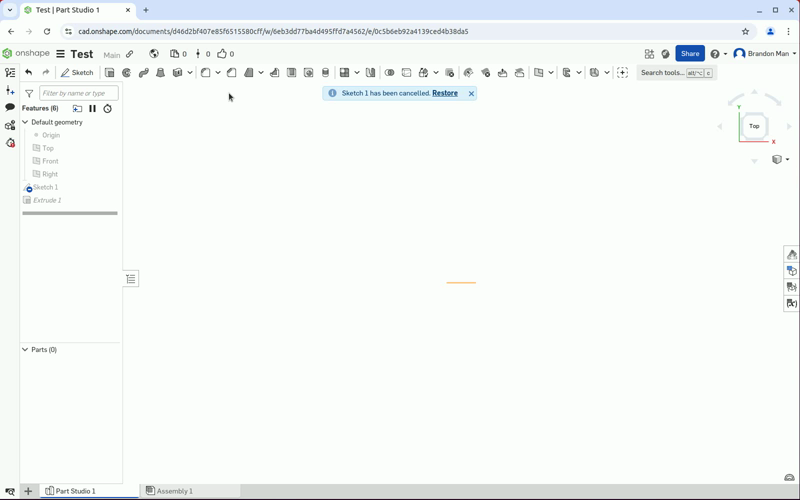
mouse_move(541, 75)
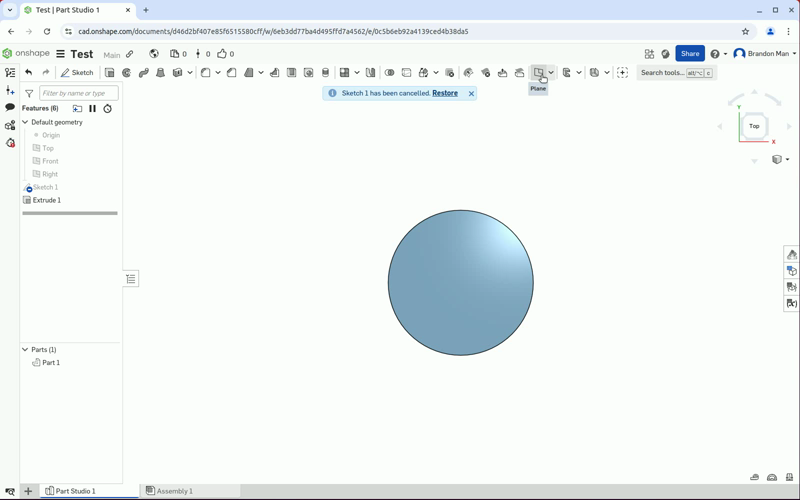
click(541, 75)
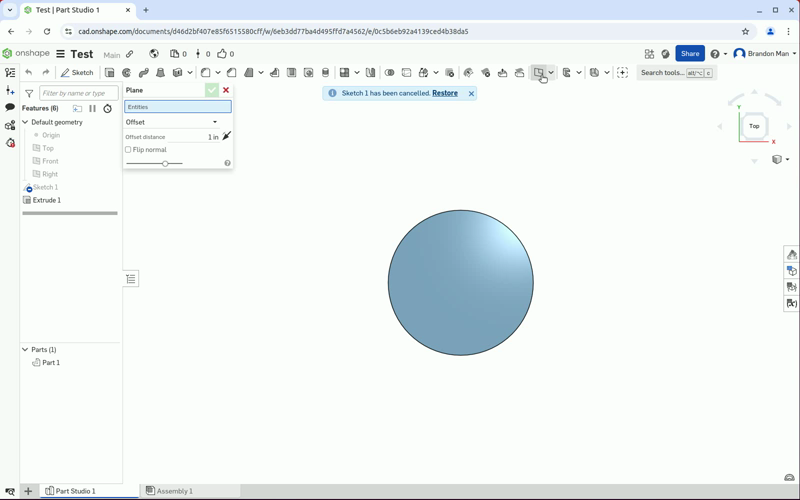
mouse_move(73, 150)
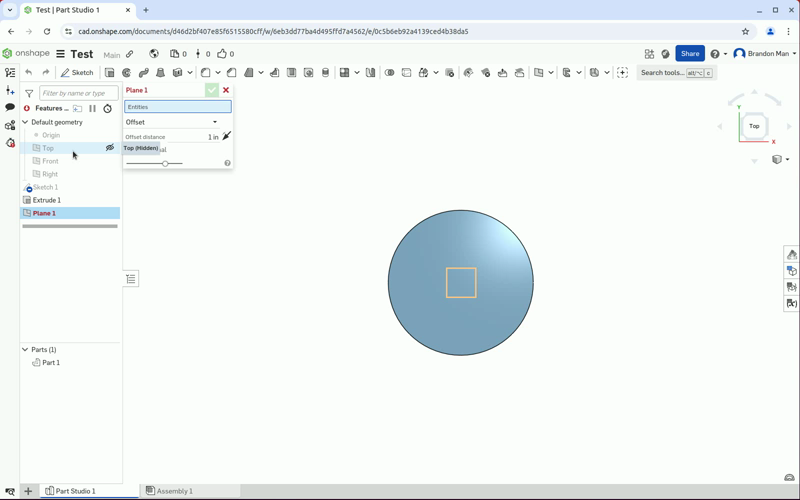
click(73, 150)
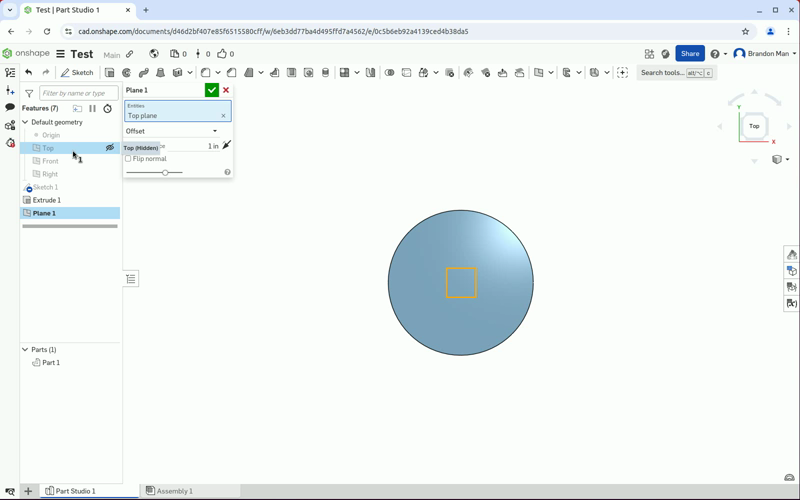
key(tab, 2)
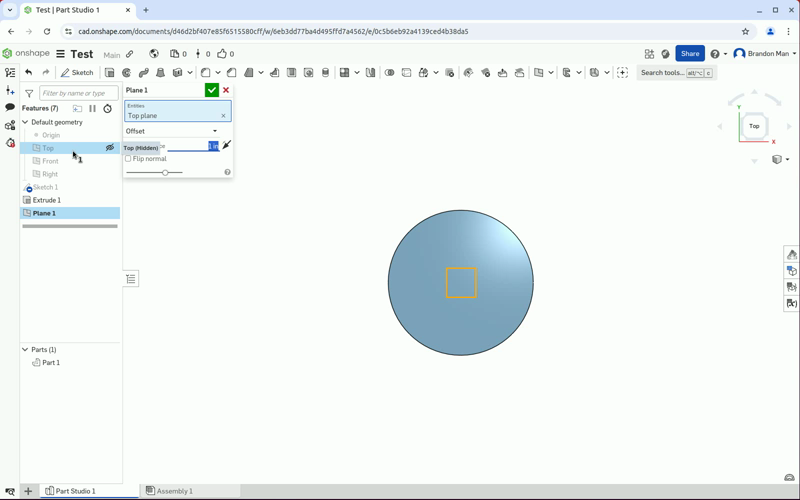
text(8.196)
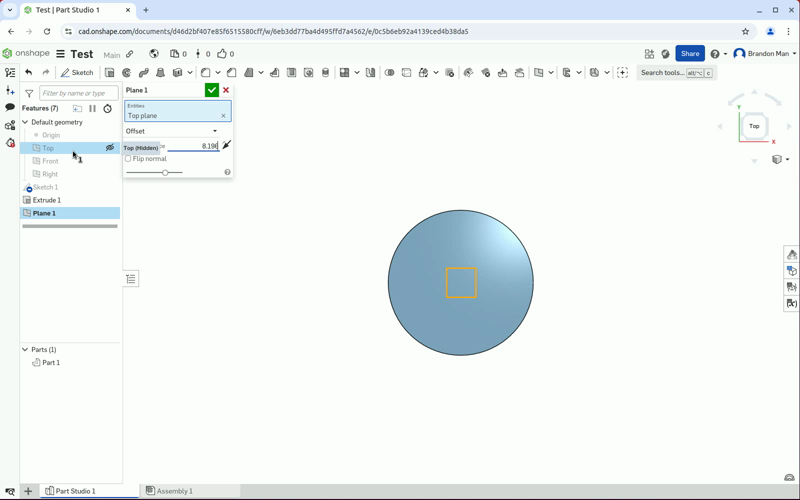
key(enter, 2)
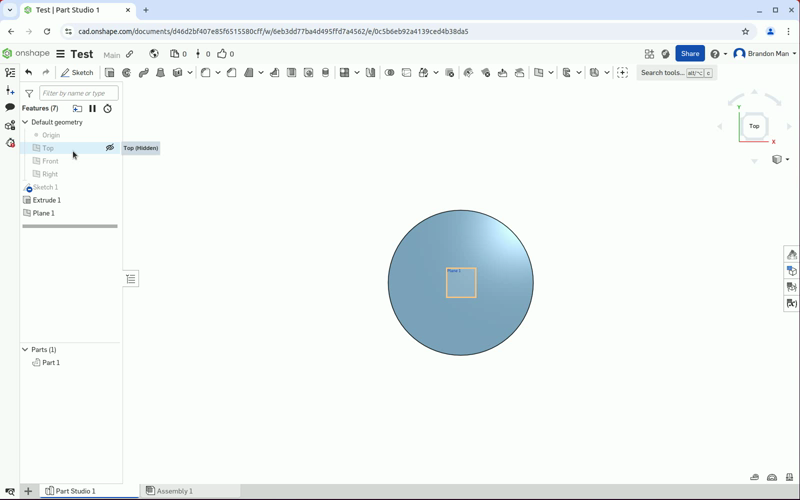
key(shift+s)
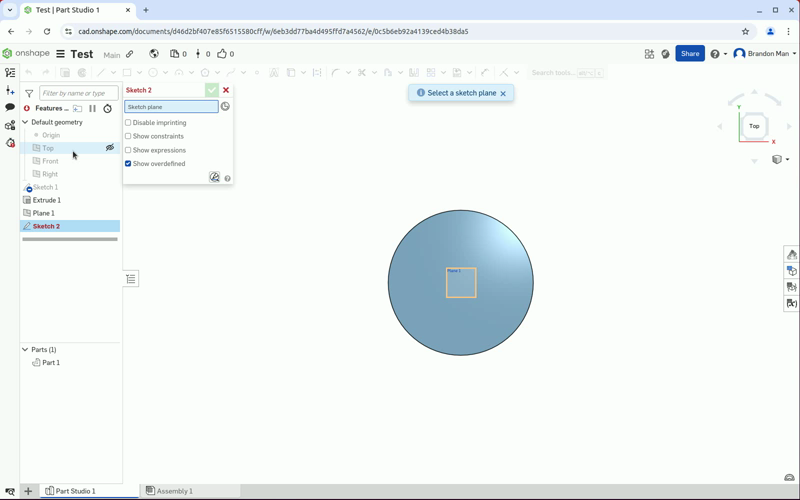
mouse_move(73, 215)
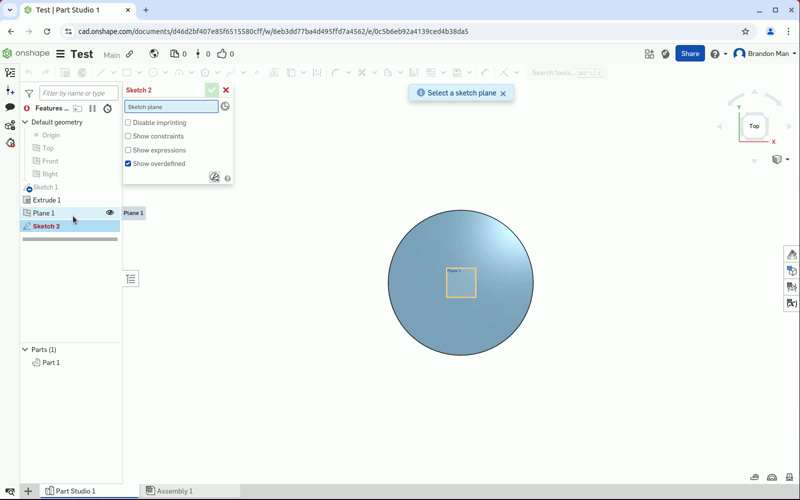
click(73, 215)
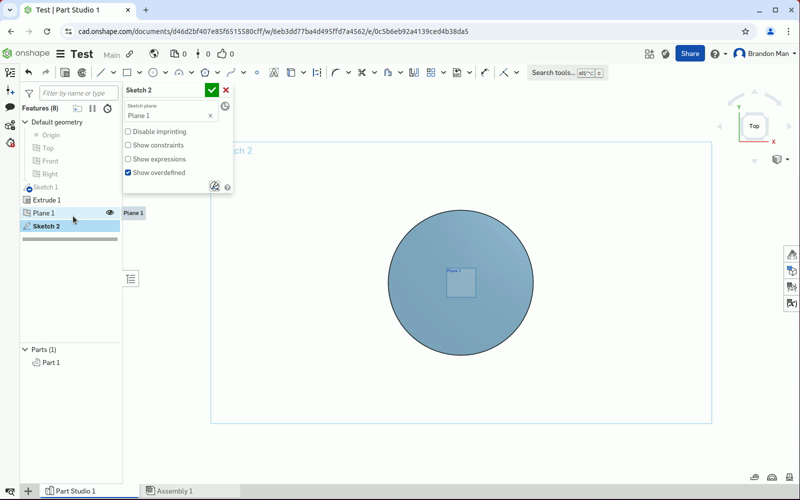
mouse_move(73, 352)
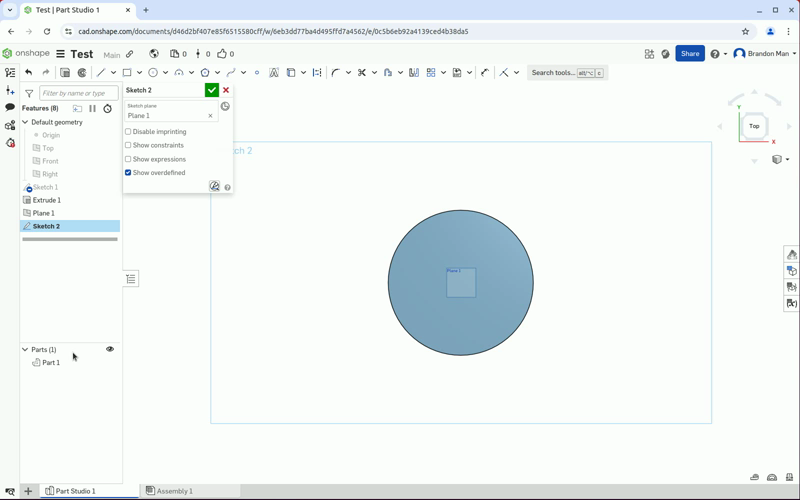
key(y)
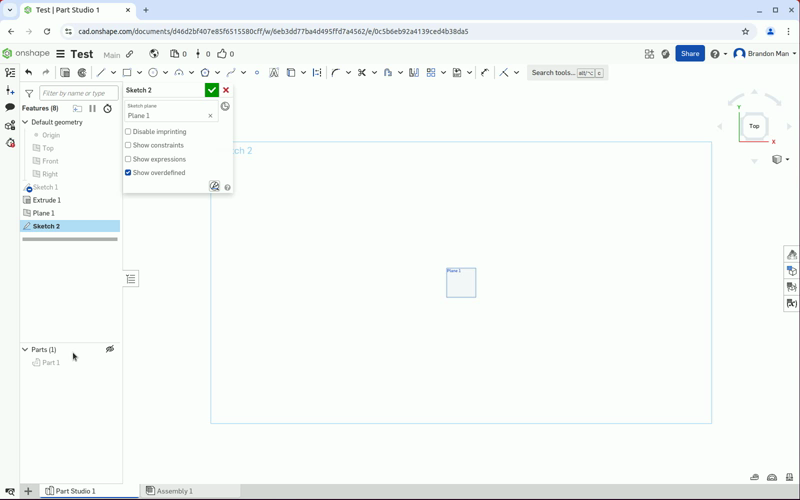
key(c)
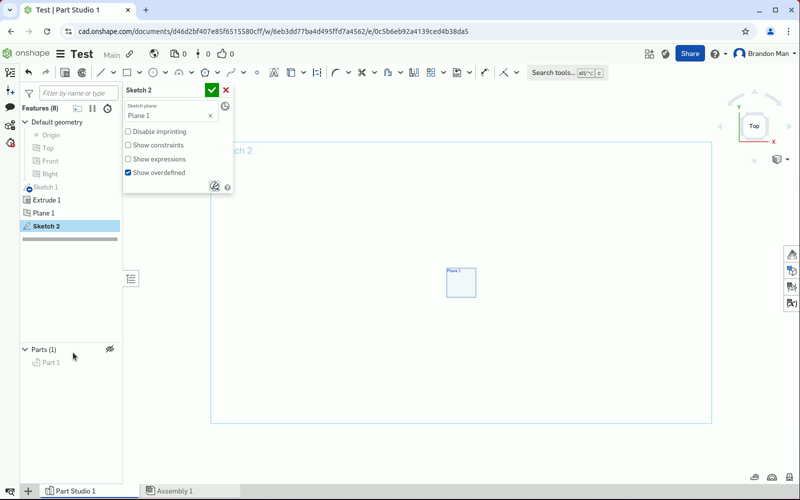
key_down(shift)
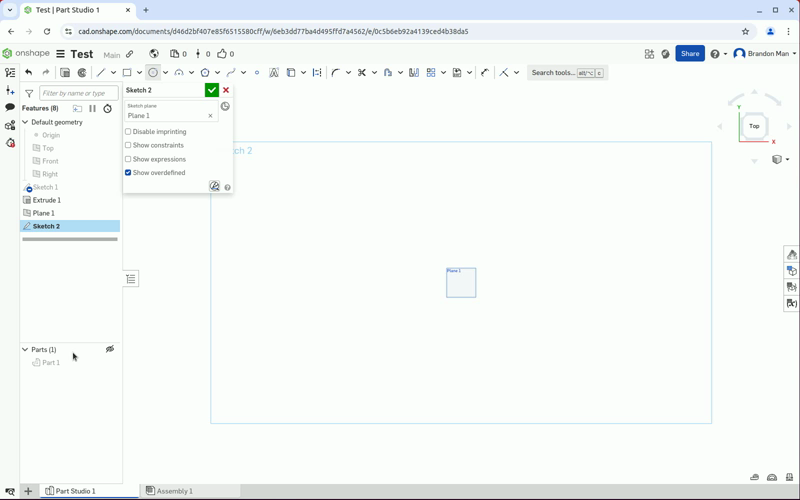
mouse_move(460, 282)
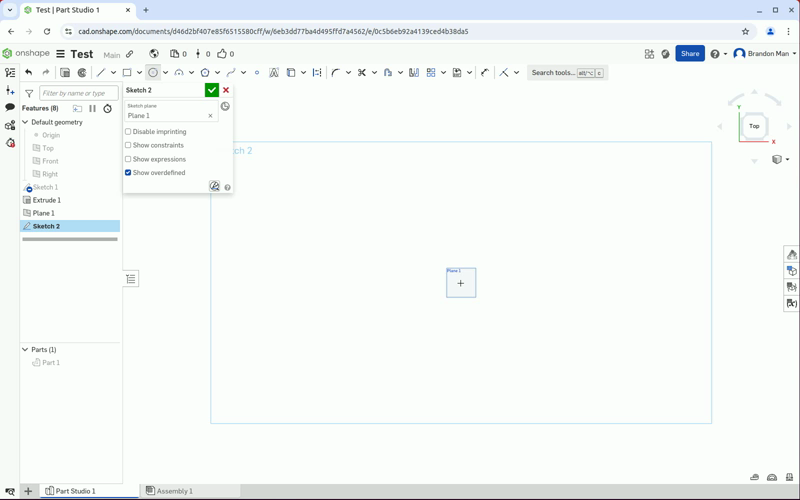
click(460, 282)
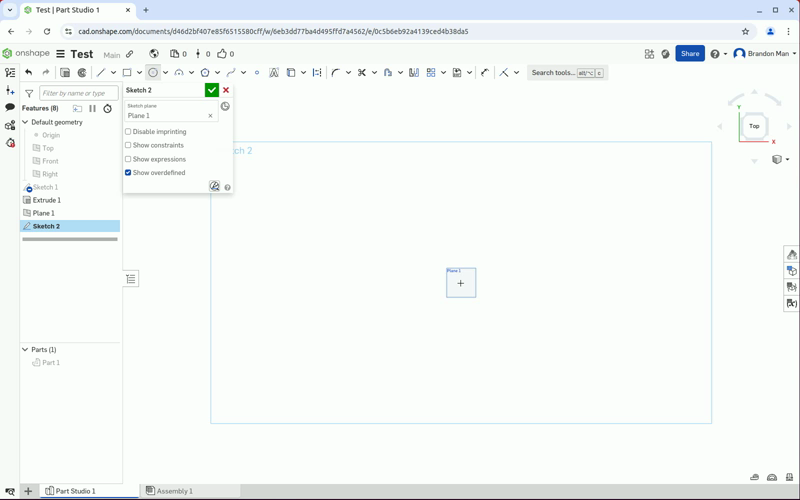
key_up(shift)
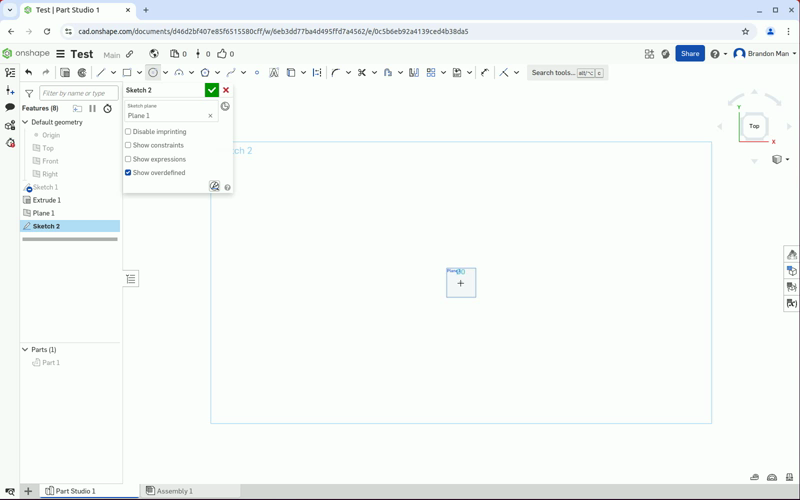
mouse_move(511, 282)
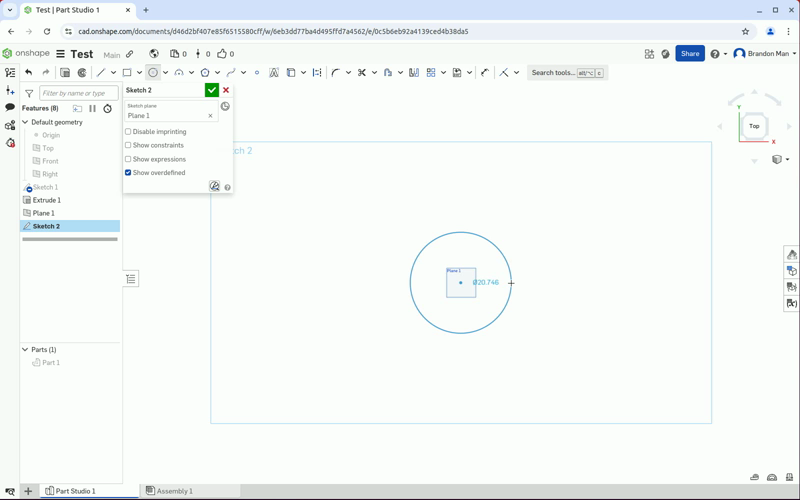
click(511, 282)
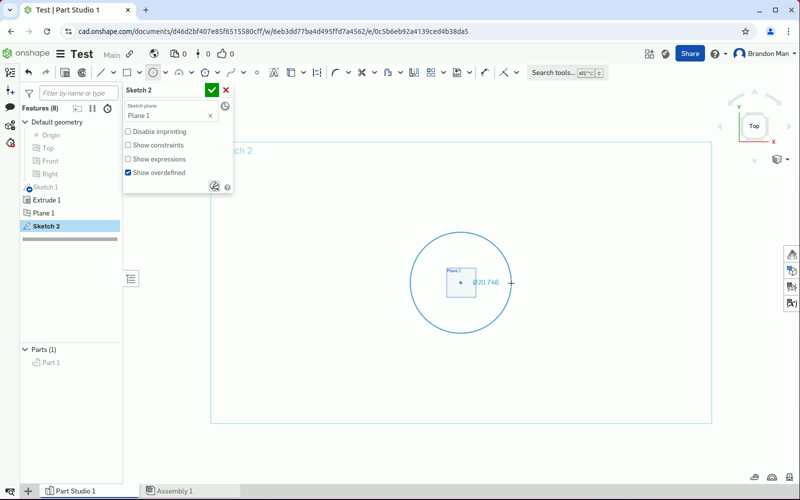
key(esc)
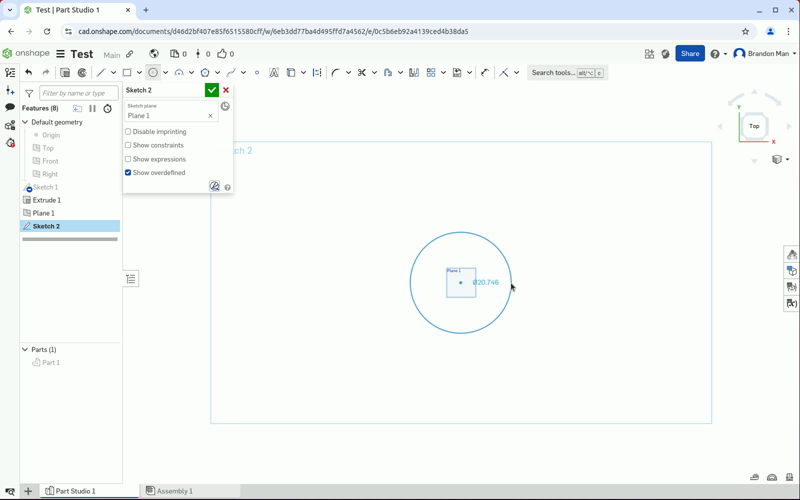
mouse_move(474, 301)
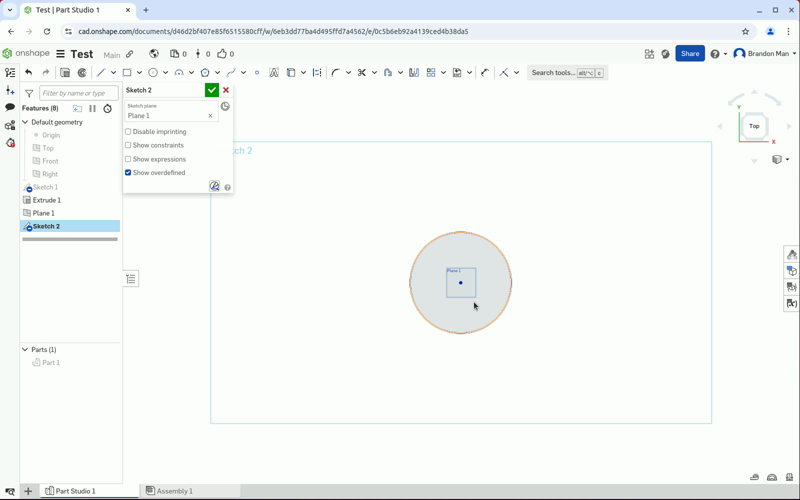
click(474, 301)
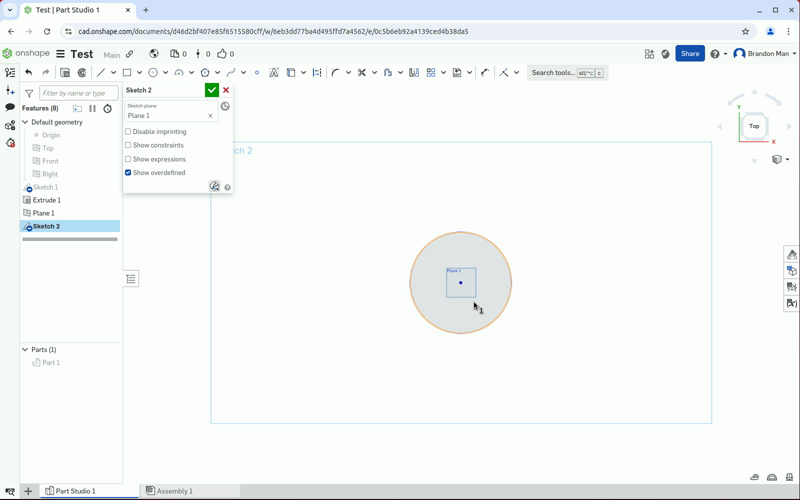
mouse_move(73, 352)
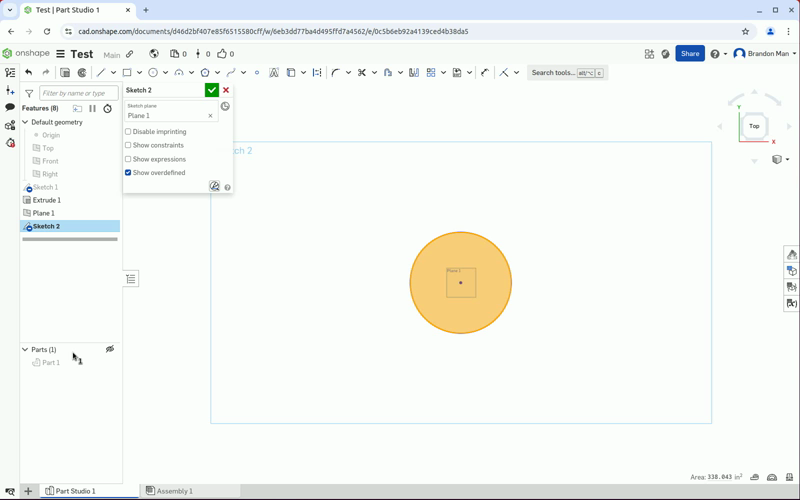
key(shift+y)
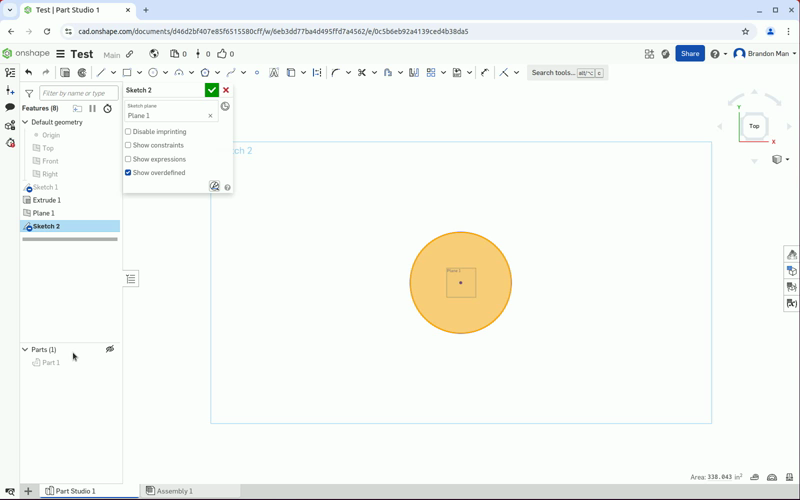
key(shift+e)
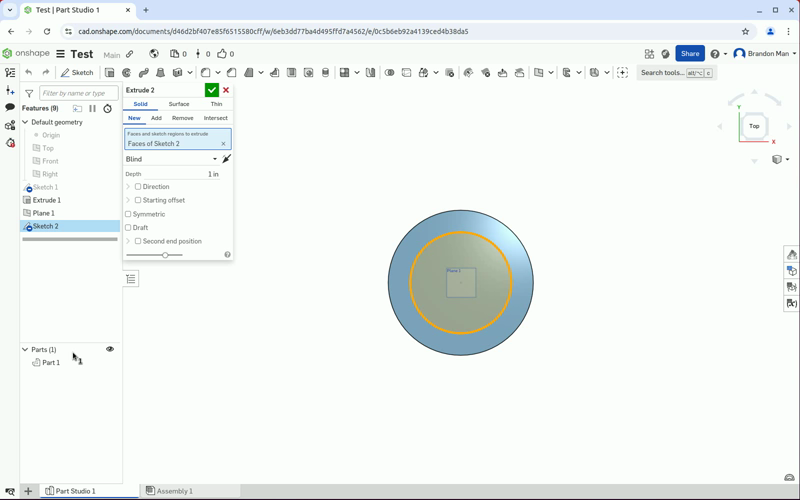
mouse_move(143, 106)
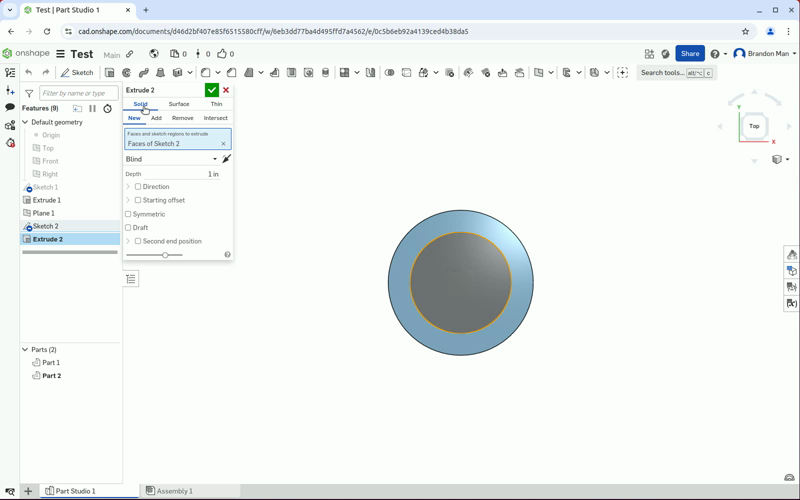
click(143, 106)
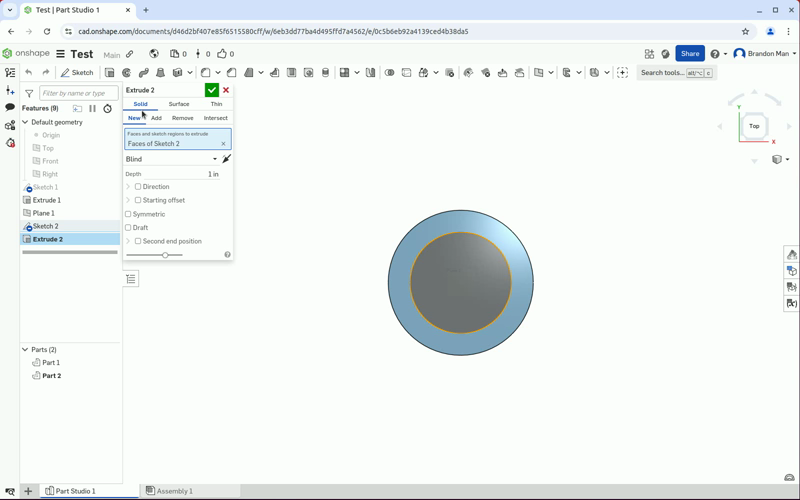
mouse_move(137, 120)
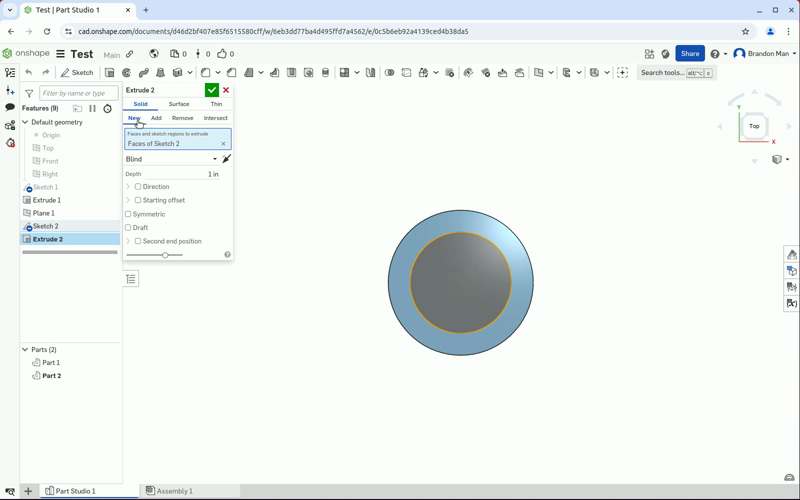
click(137, 120)
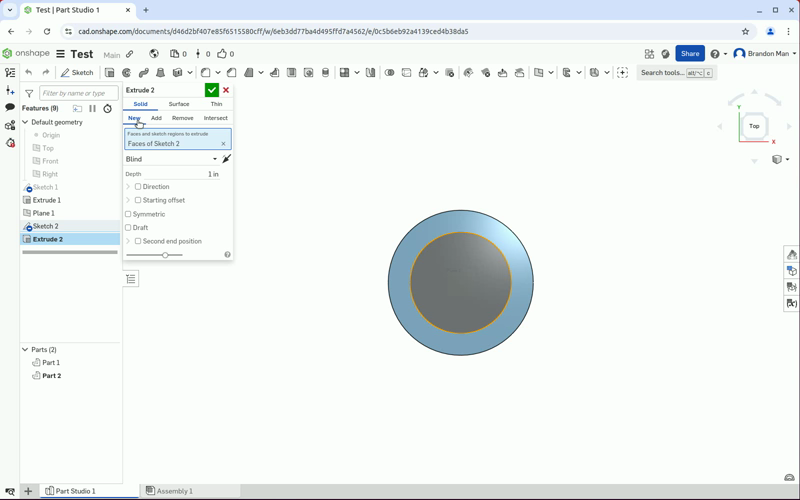
key(tab, 4)
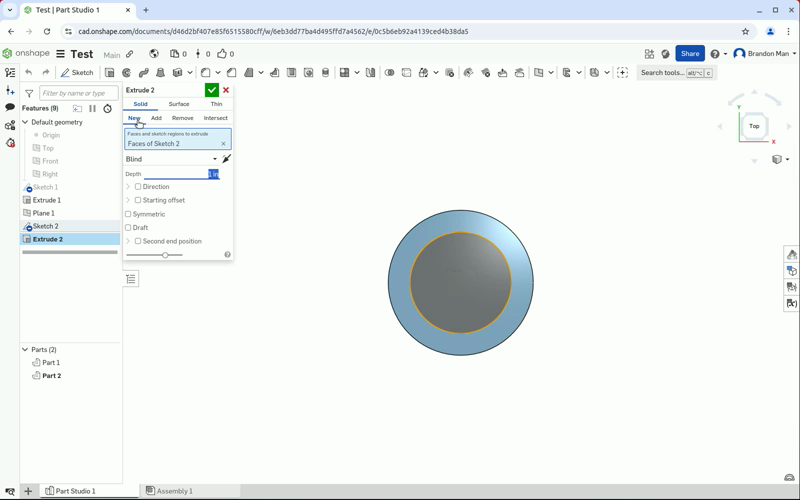
text(11.554)
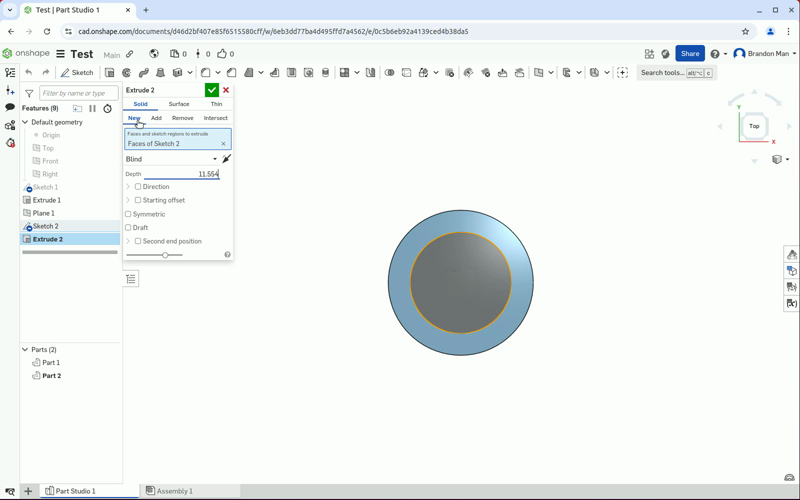
key(enter)
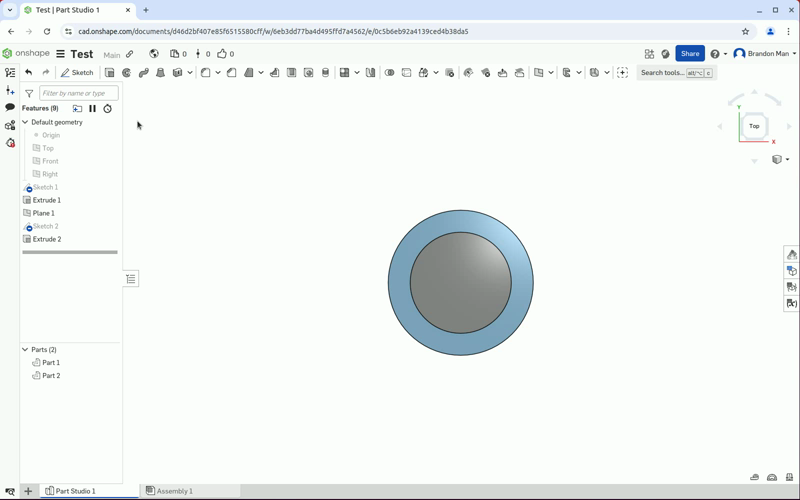
key(shift+h)
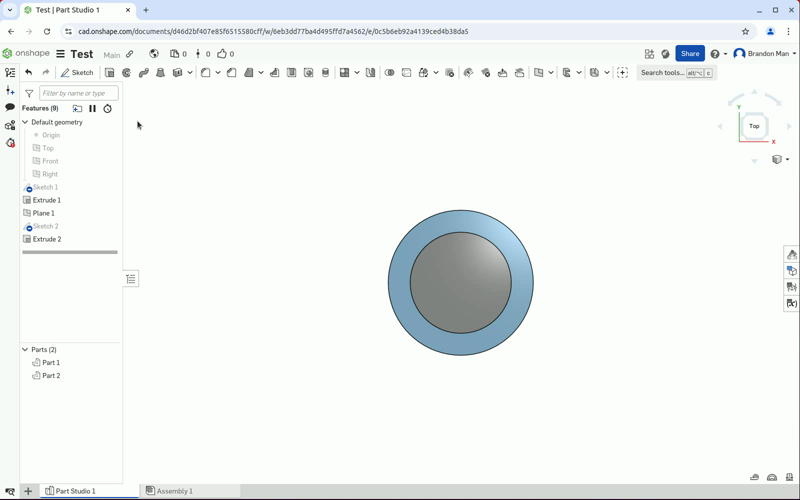
key(shift+h)
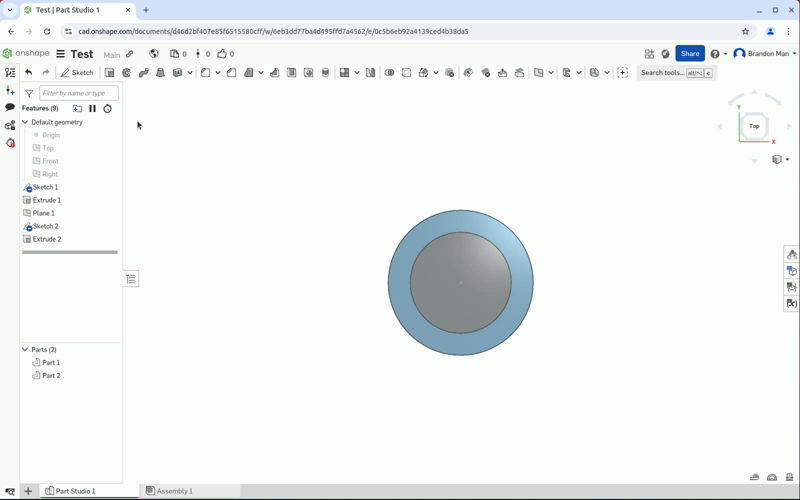
key(shift+7)
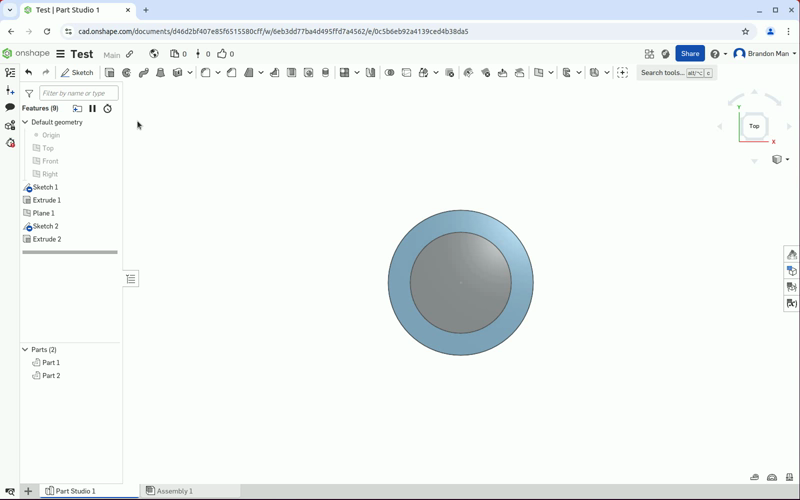
key(up, 3)
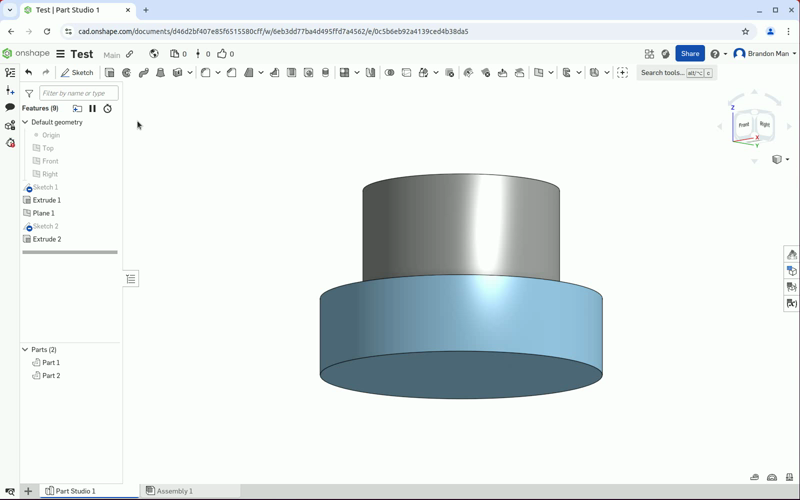
key(left, 3)
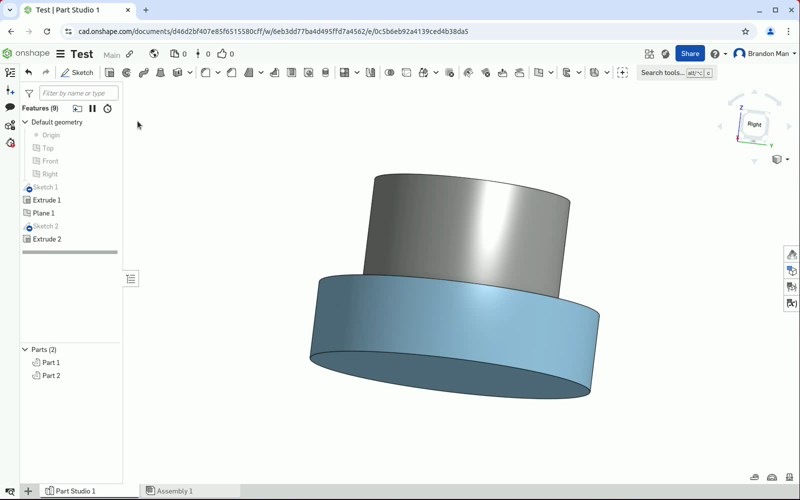
key(right, 3)
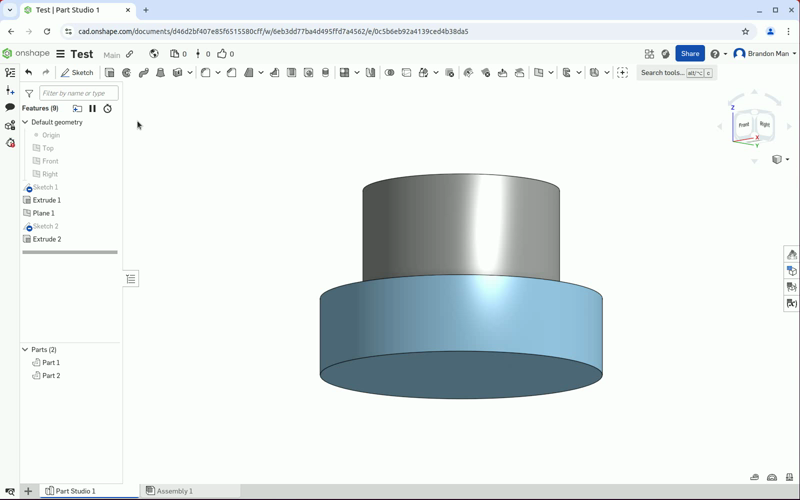
key(down, 3)
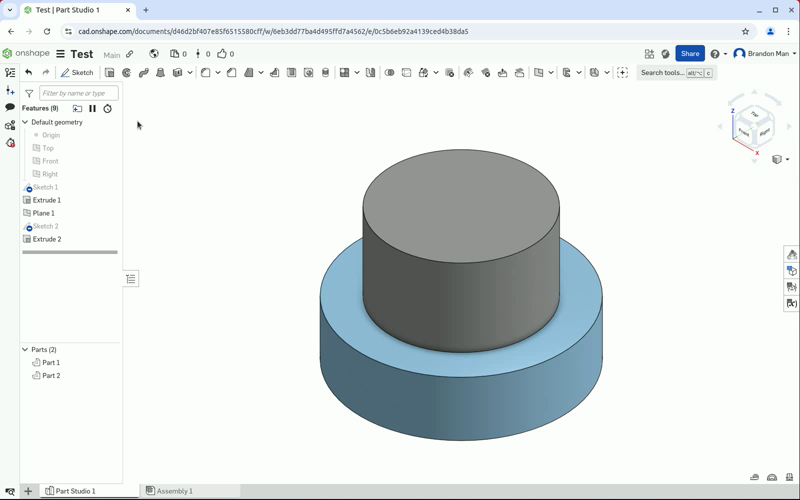
mouse_move(73, 189)
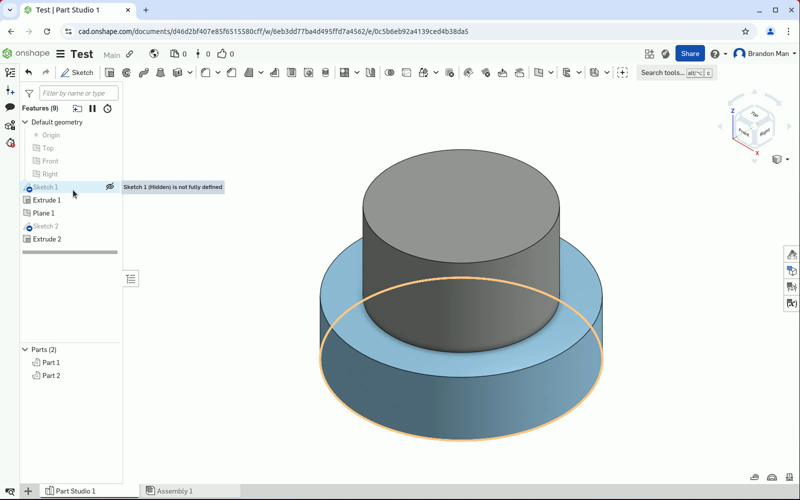
click(73, 189)